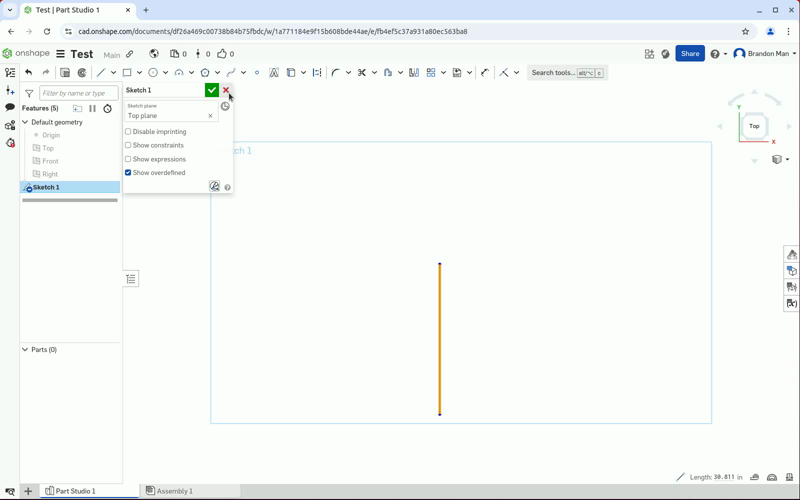
key(shift+h)
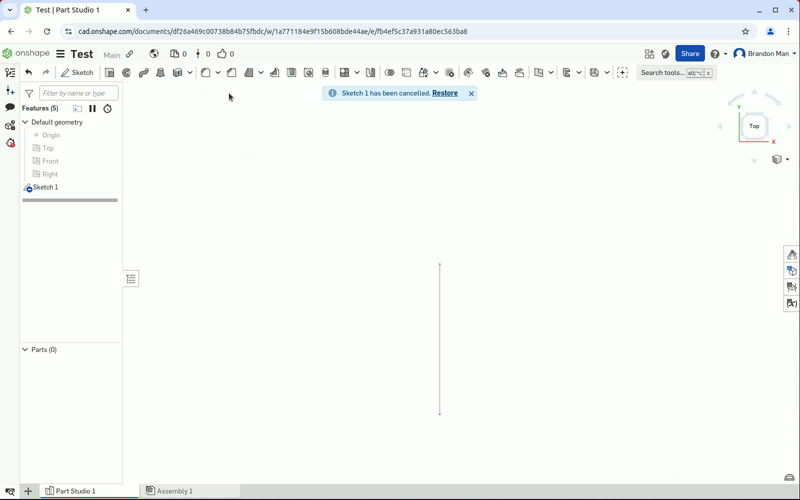
key(shift+s)
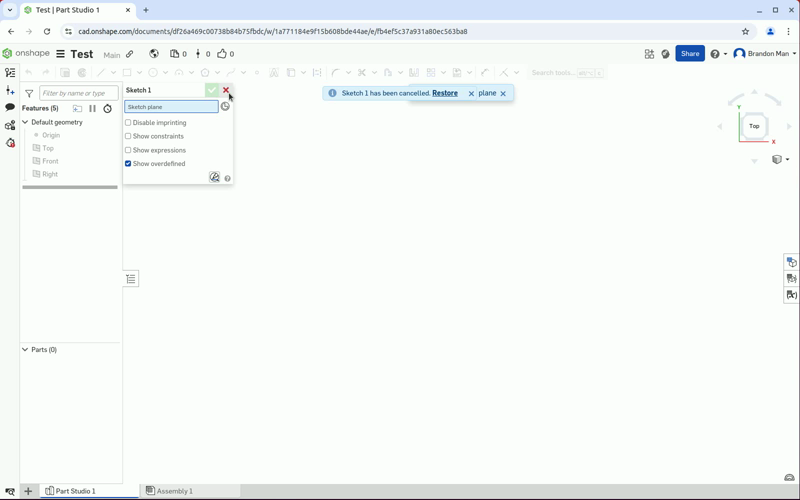
mouse_move(73, 150)
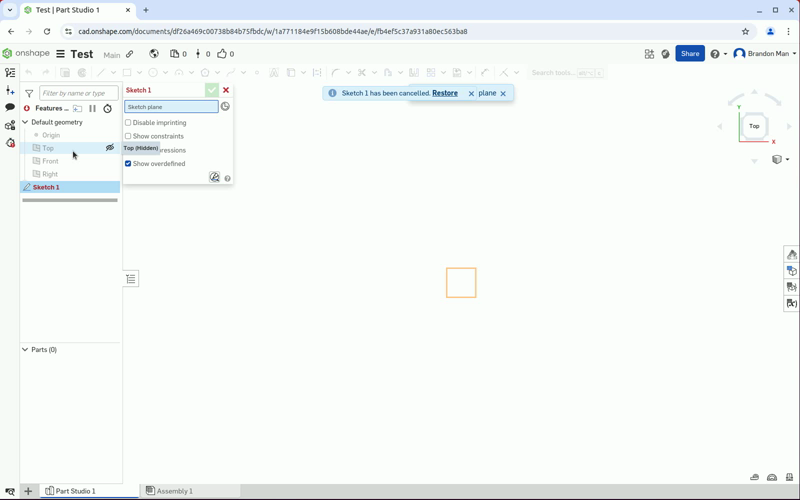
click(73, 150)
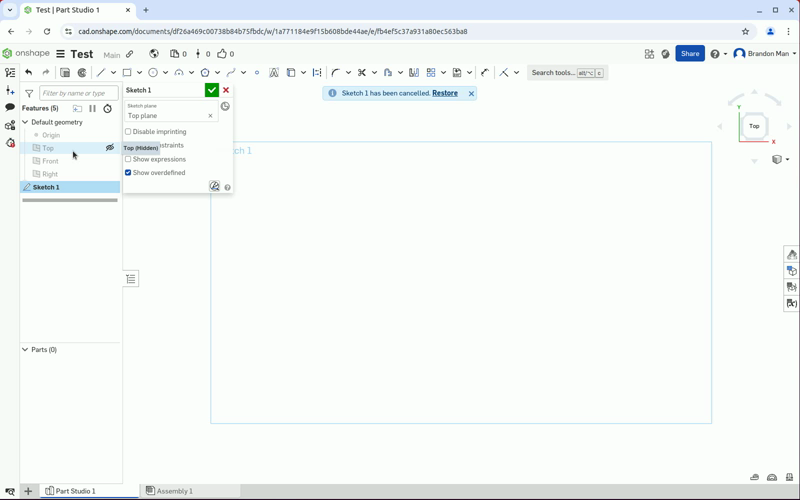
mouse_move(73, 352)
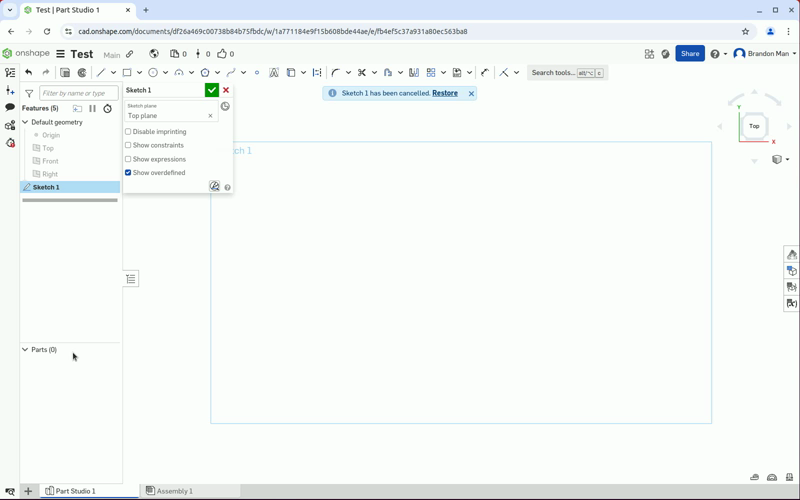
key(y)
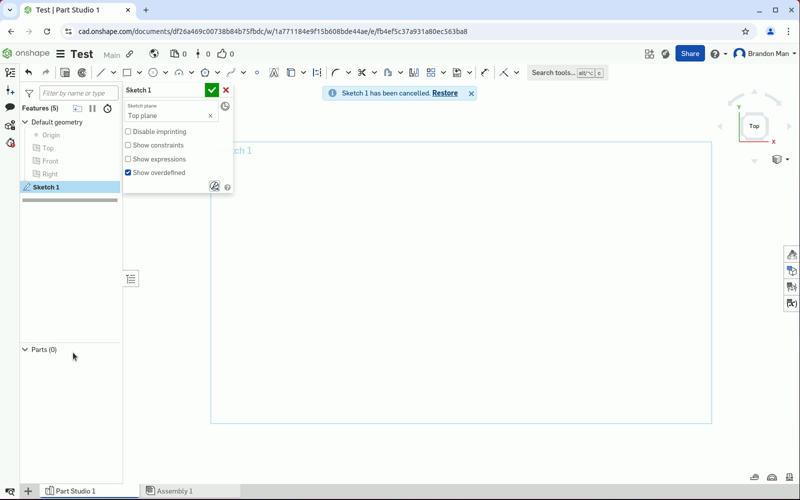
key(l)
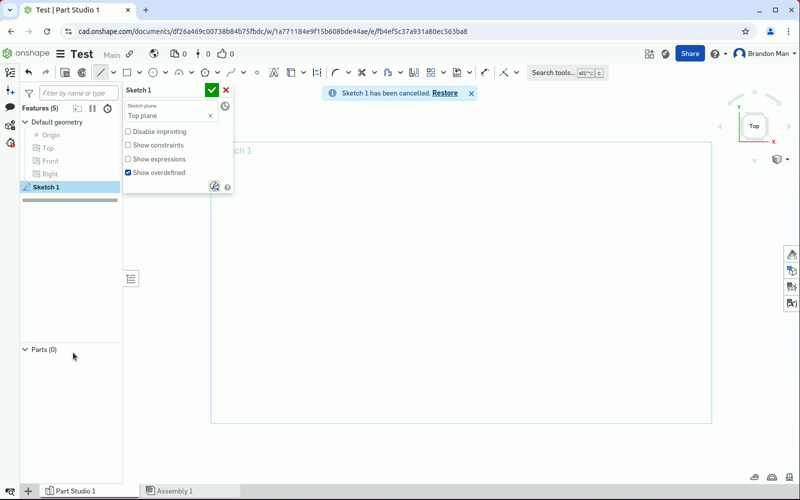
key_down(shift)
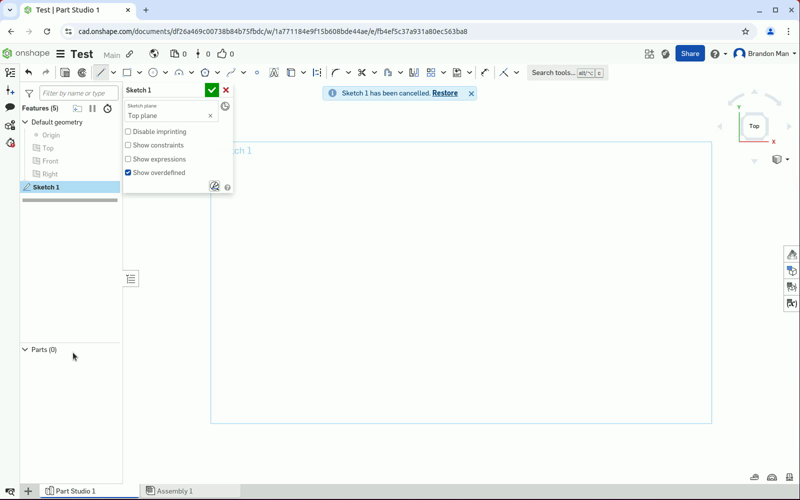
mouse_move(348, 393)
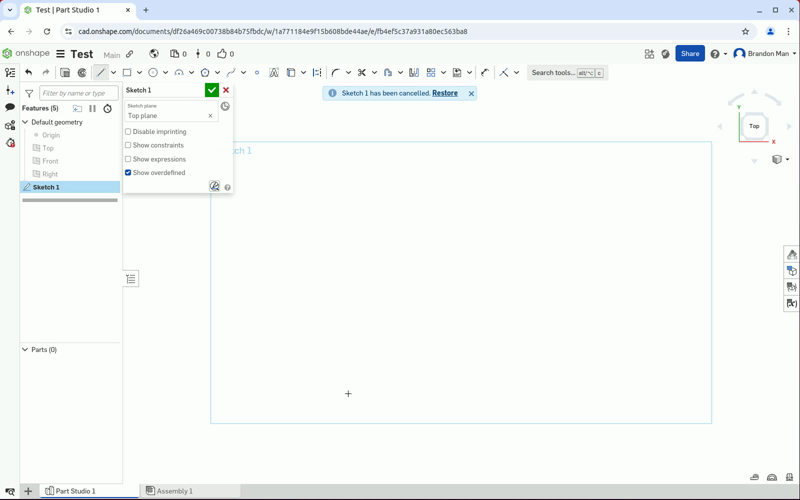
click(348, 393)
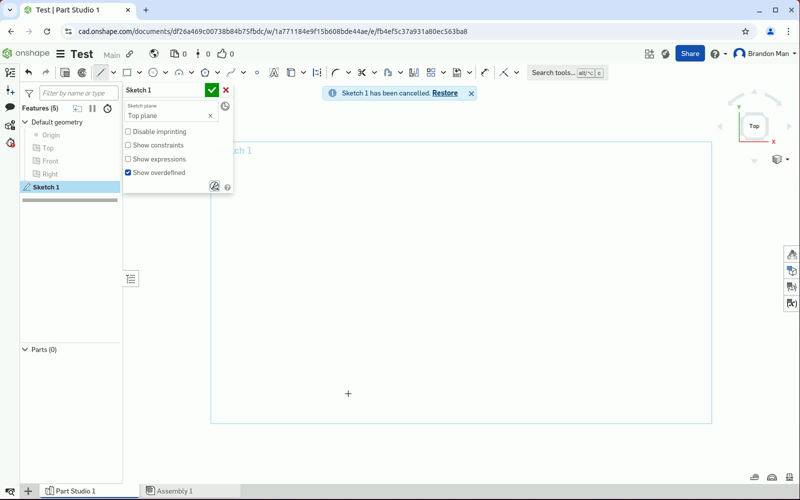
key_up(shift)
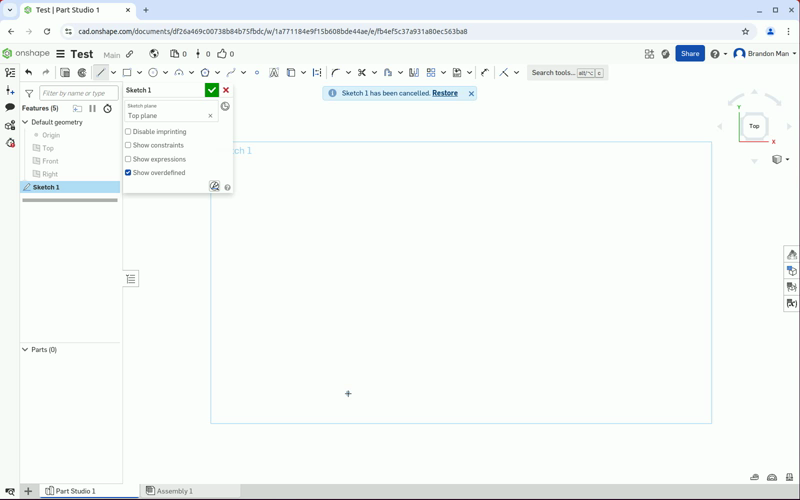
key_down(shift)
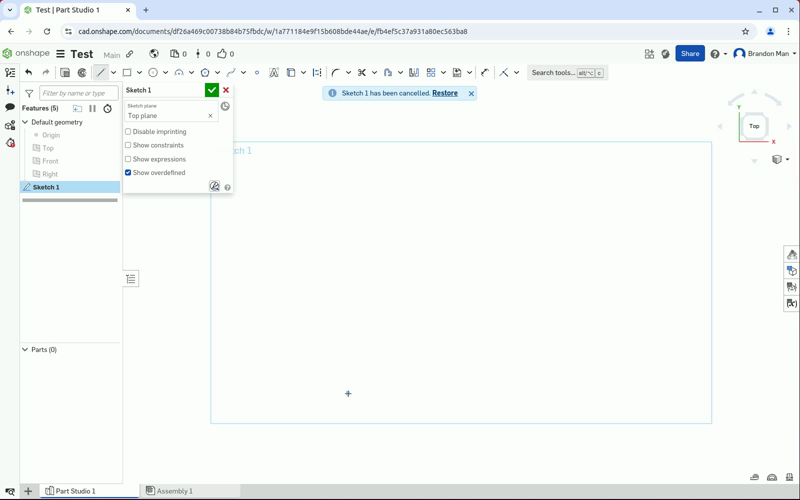
mouse_move(569, 393)
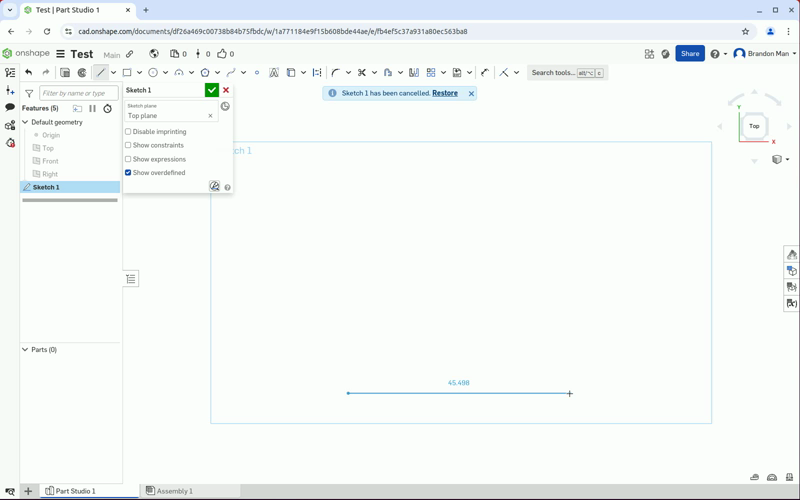
click(569, 393)
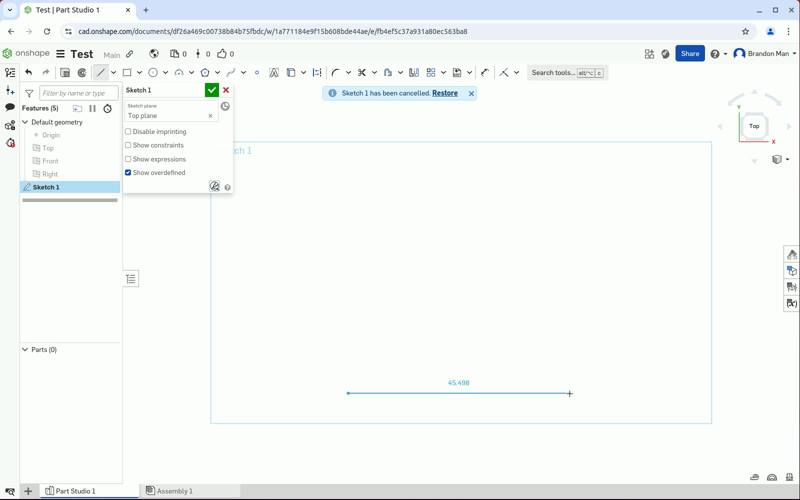
key_up(shift)
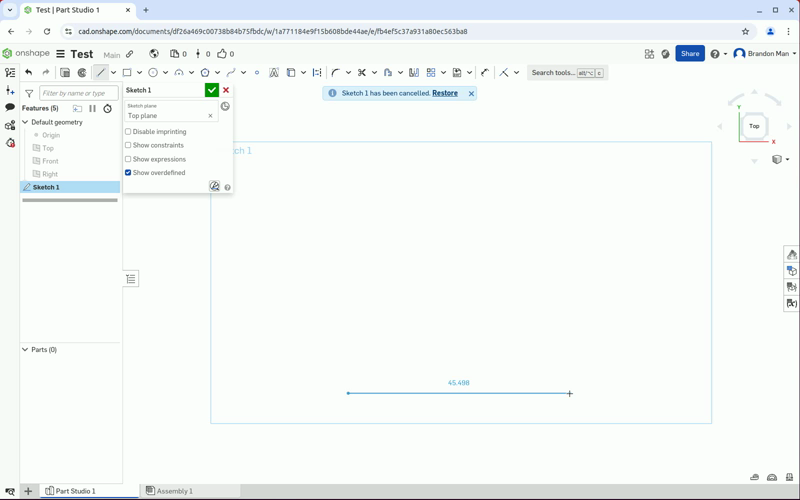
key_down(shift)
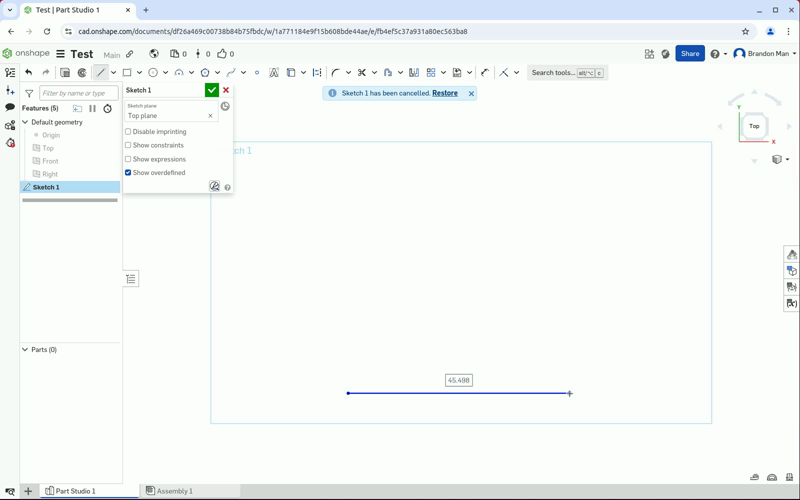
mouse_move(569, 173)
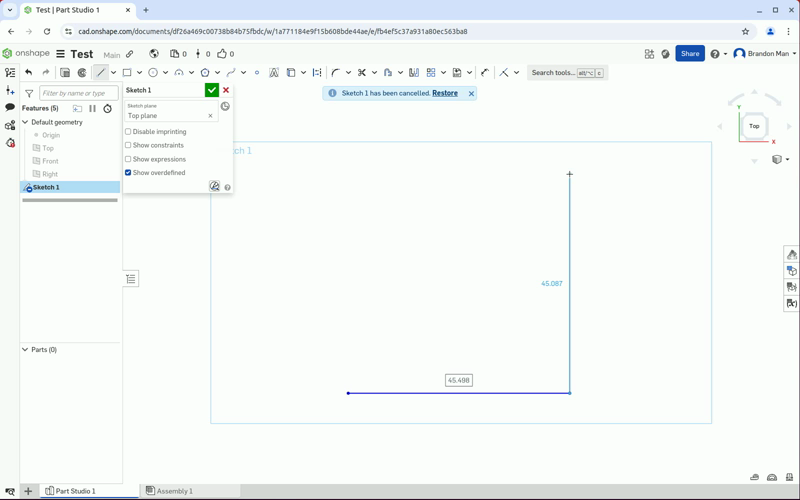
click(569, 173)
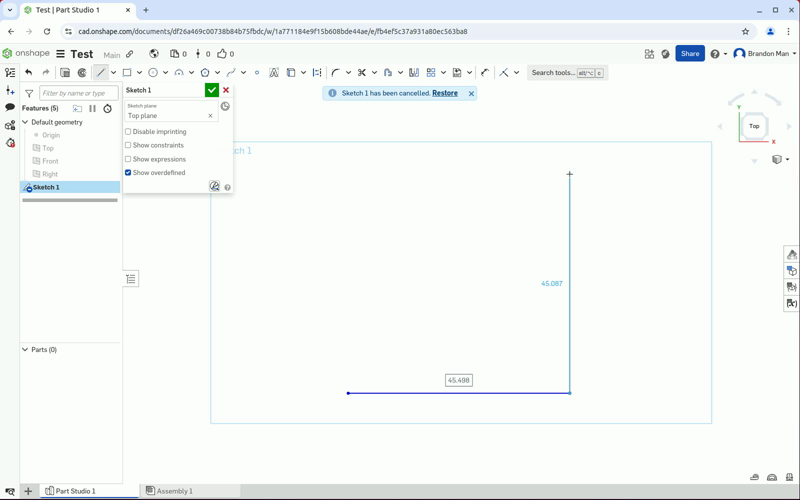
key_up(shift)
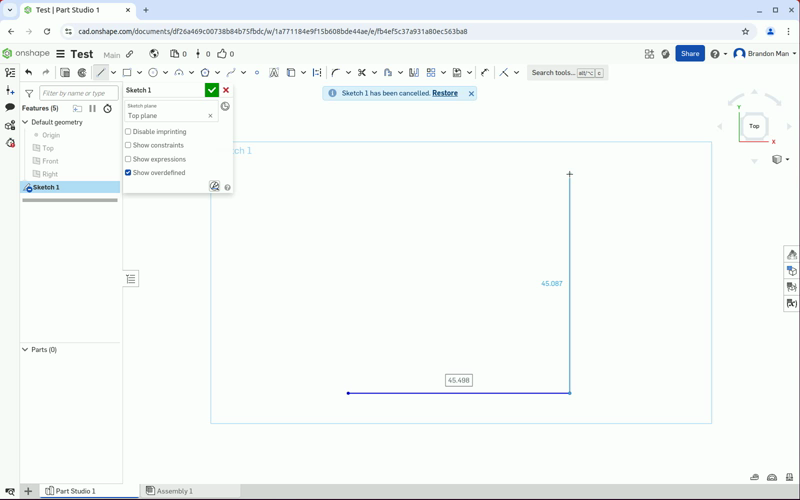
key_down(shift)
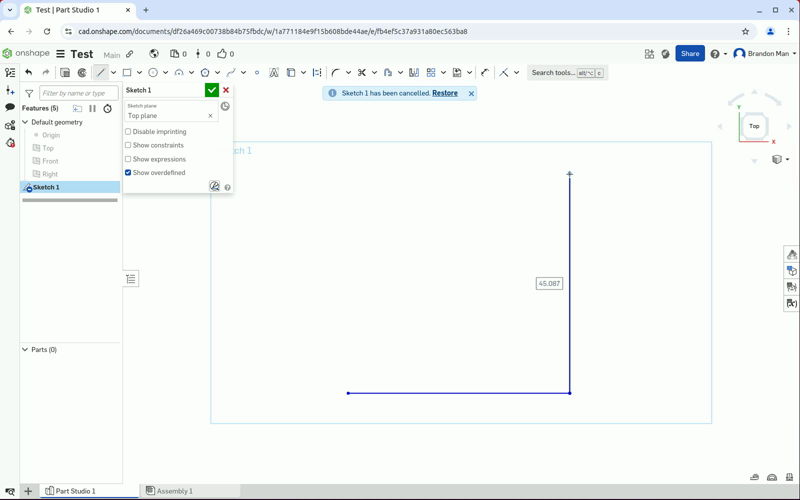
mouse_move(348, 173)
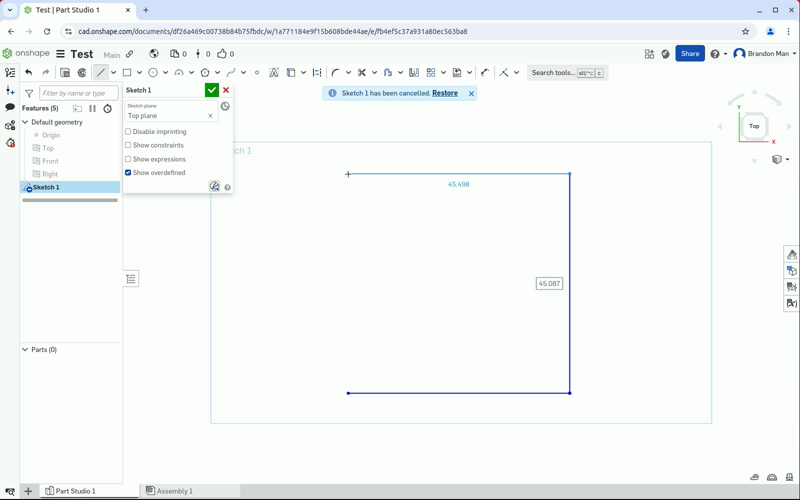
click(348, 173)
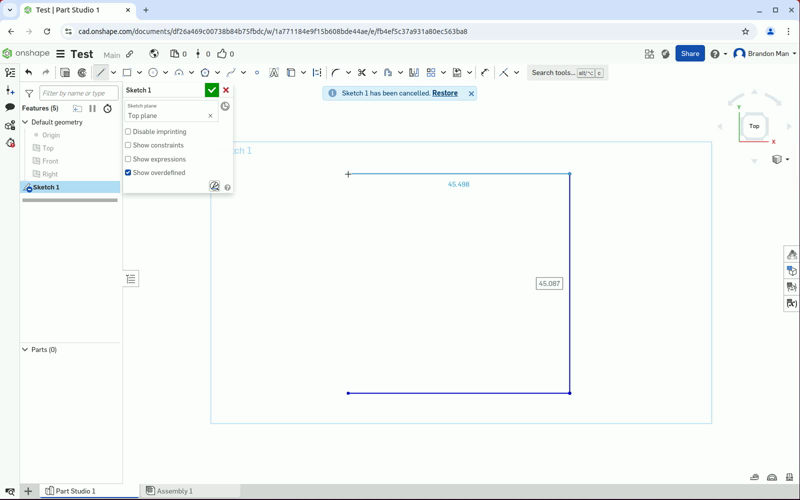
key_up(shift)
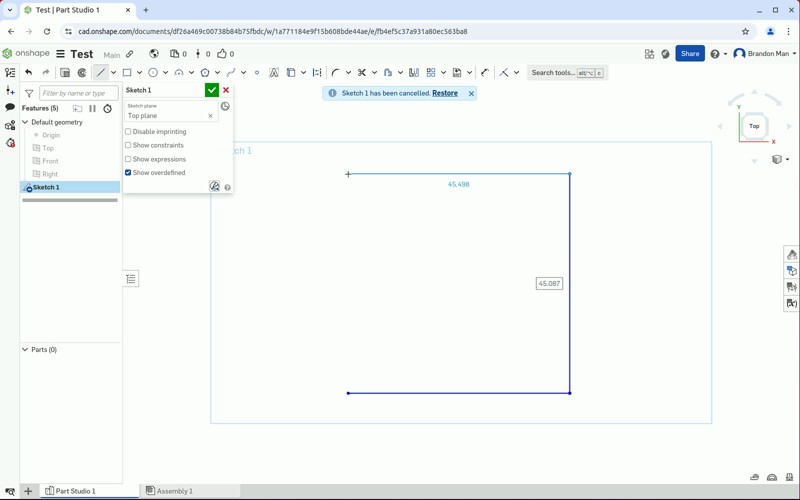
key_down(shift)
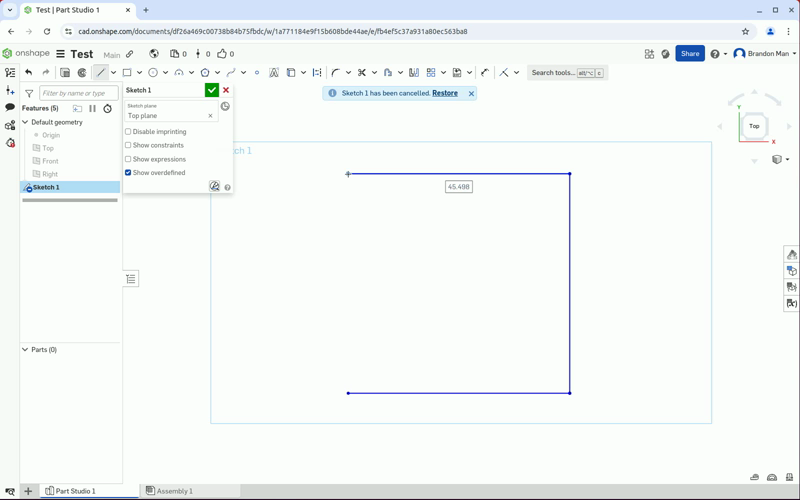
mouse_move(348, 393)
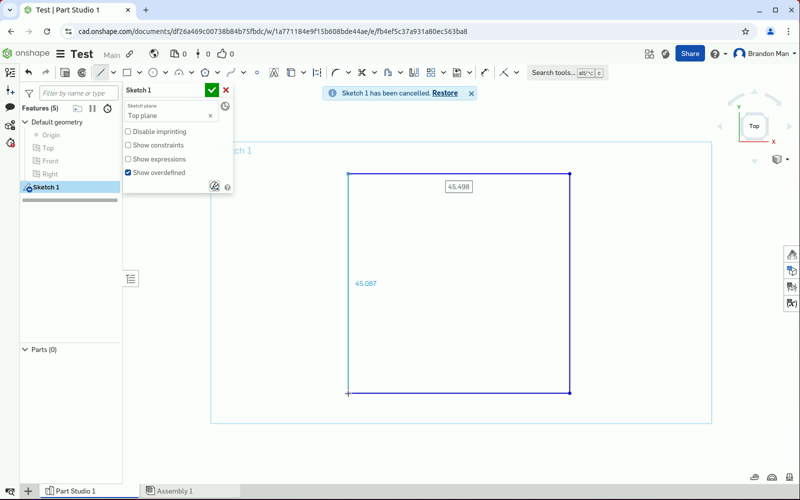
key_up(shift)
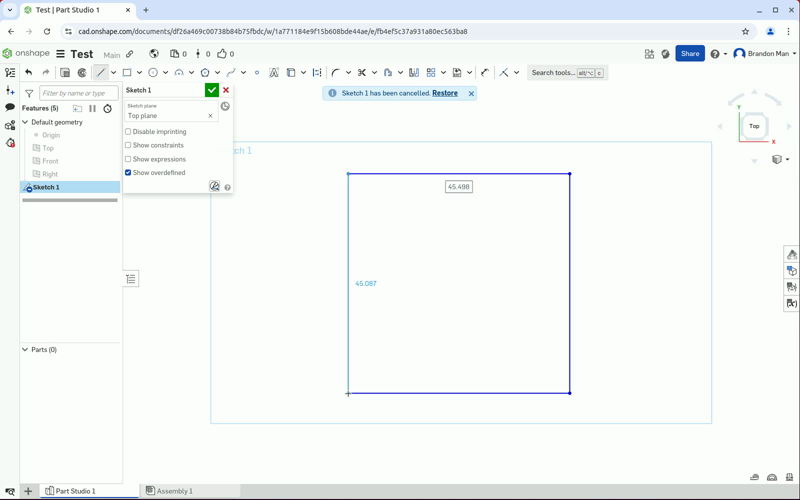
click(348, 393)
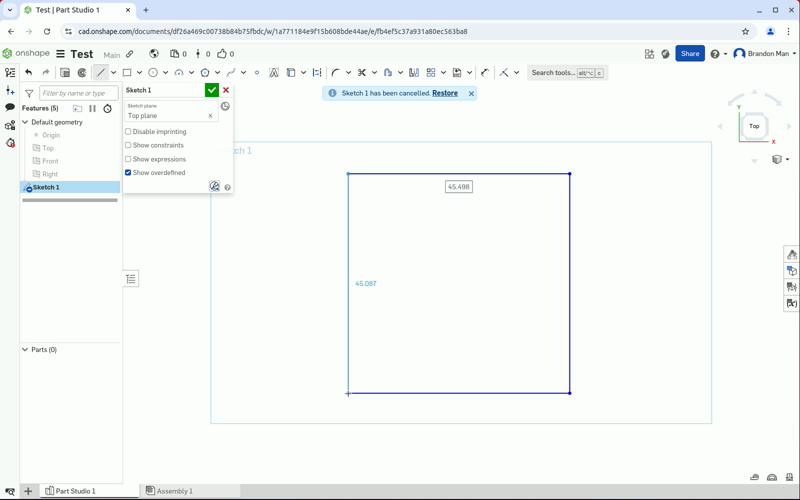
key(esc)
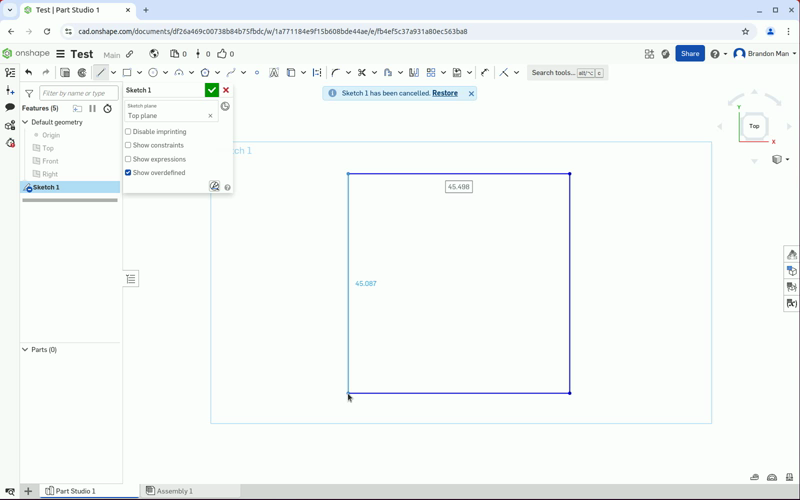
mouse_move(386, 310)
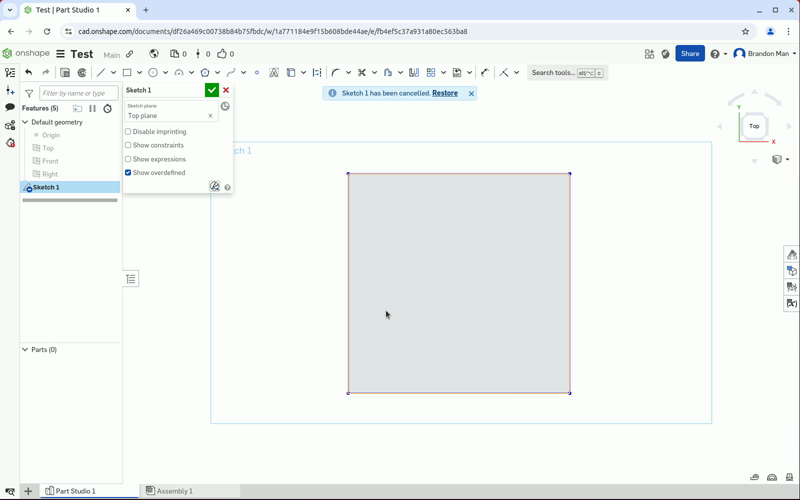
click(386, 310)
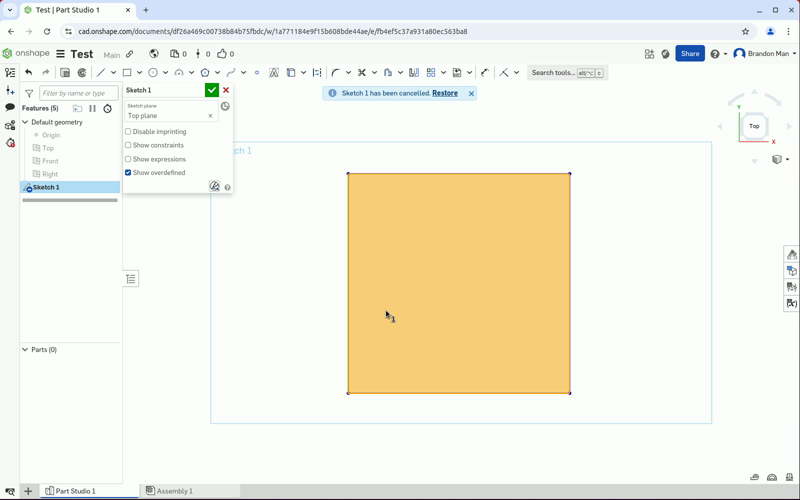
mouse_move(73, 352)
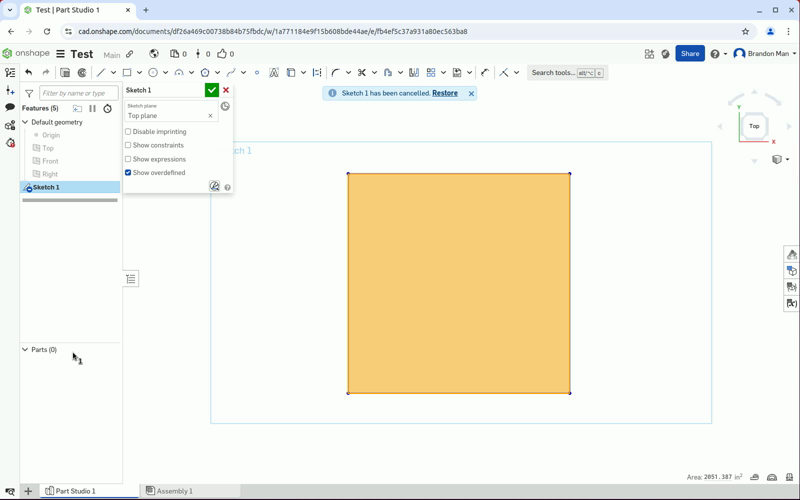
key(shift+y)
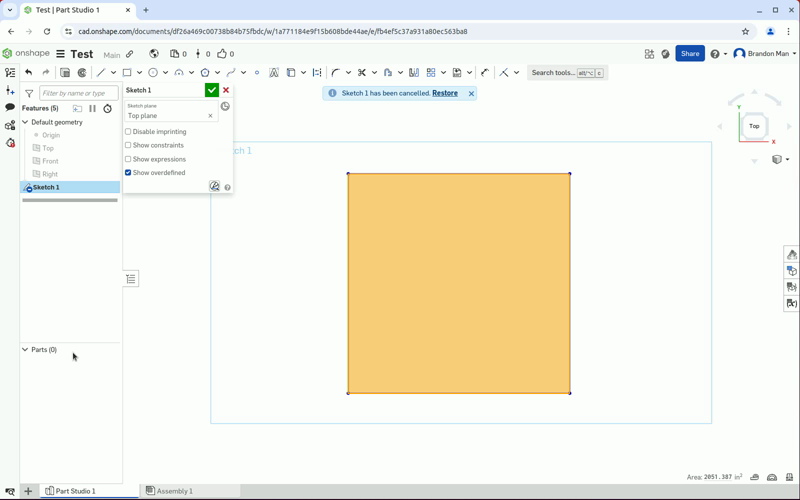
key(shift+e)
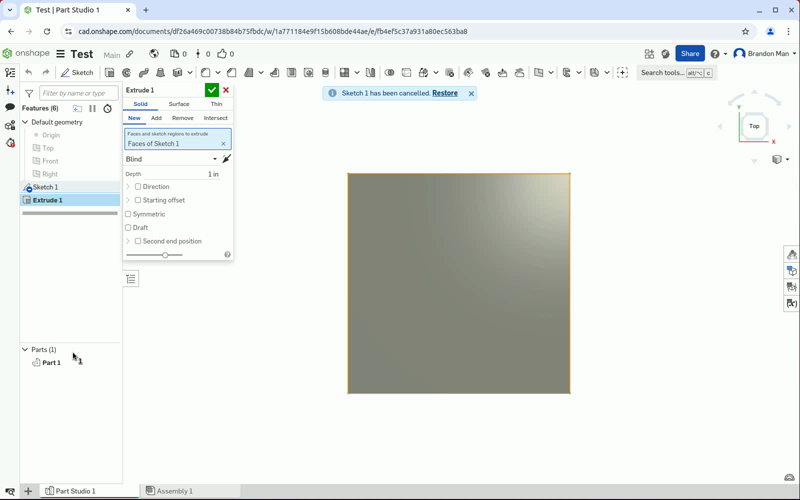
mouse_move(143, 106)
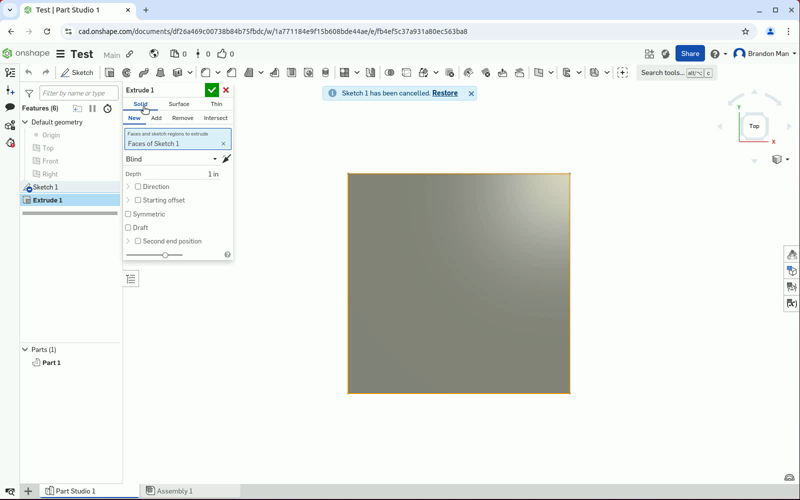
click(143, 106)
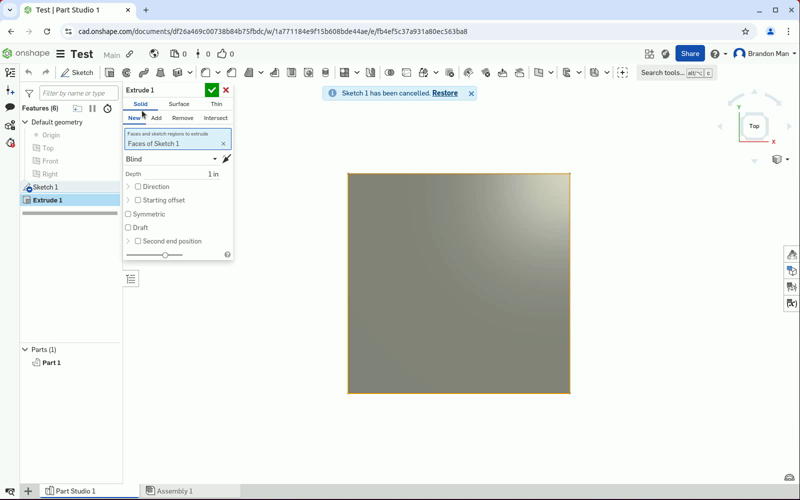
mouse_move(137, 120)
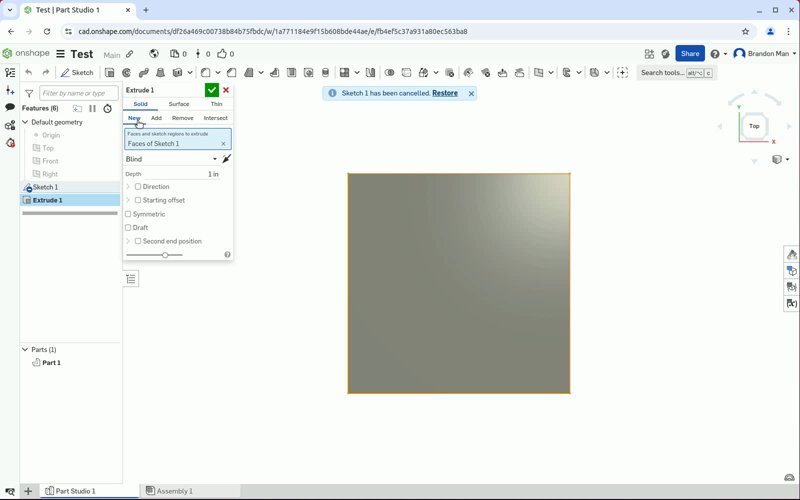
click(137, 120)
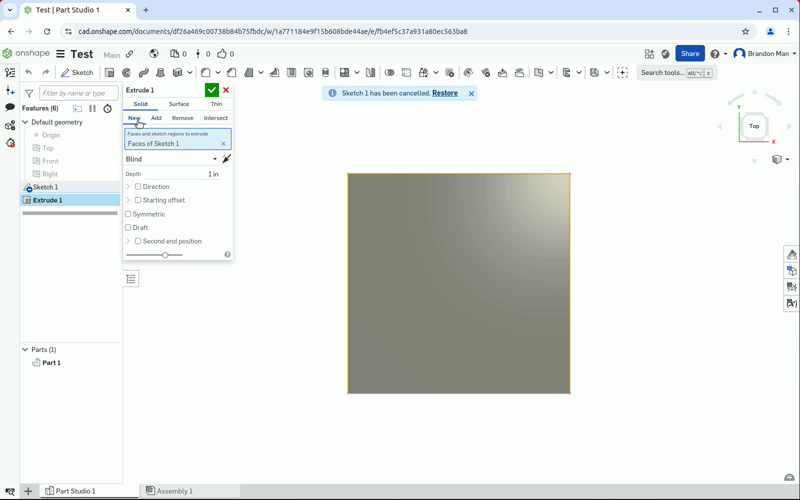
key(tab, 4)
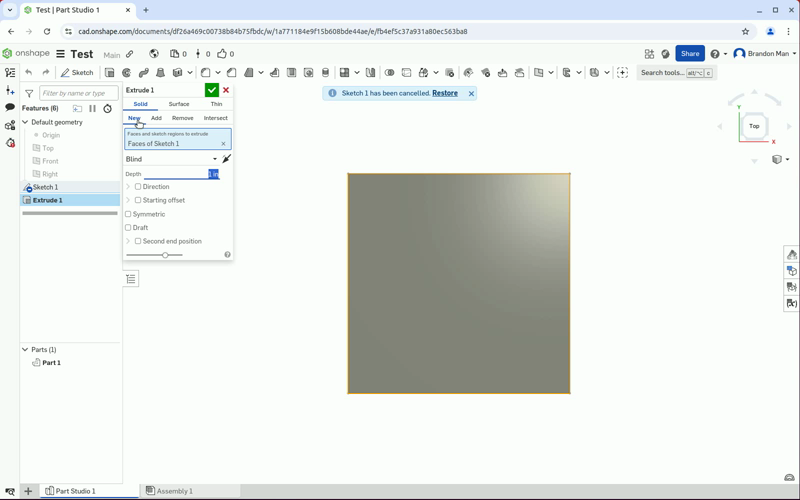
text(-7.221)
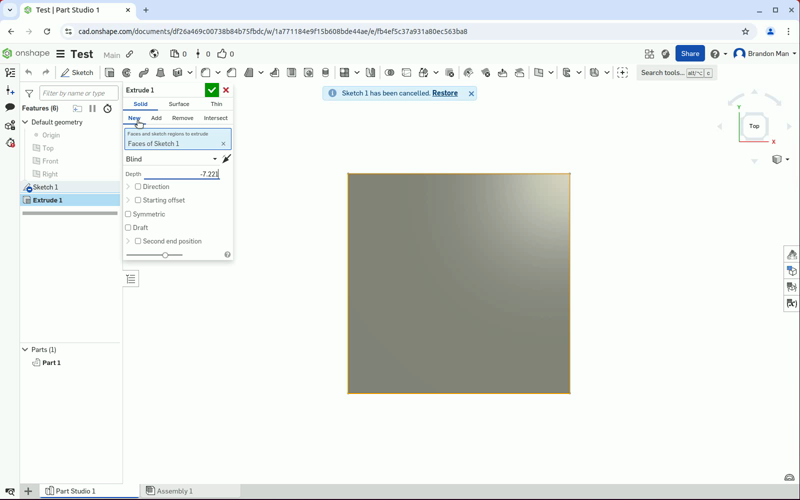
key(enter)
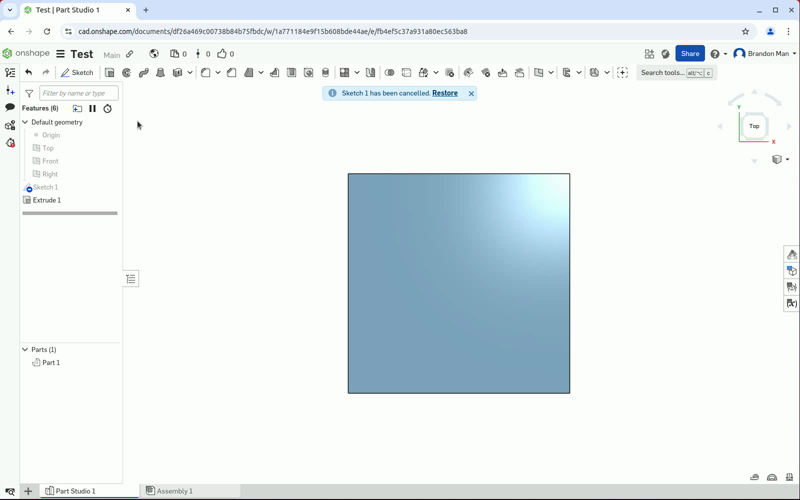
key(shift+h)
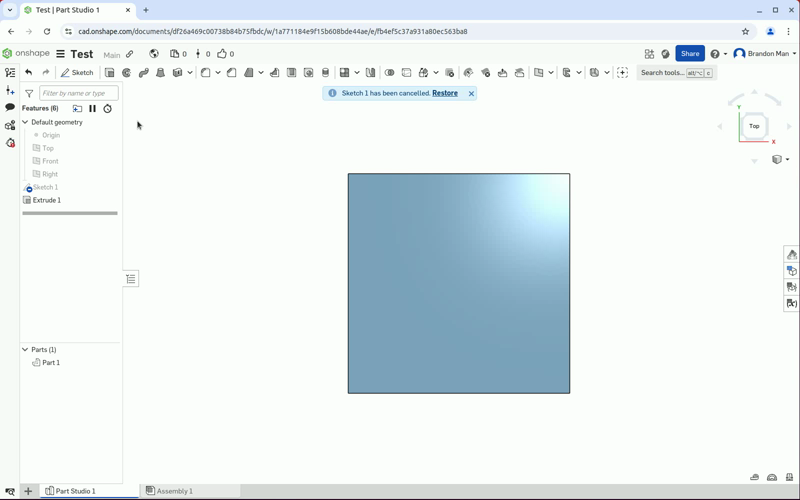
key(shift+h)
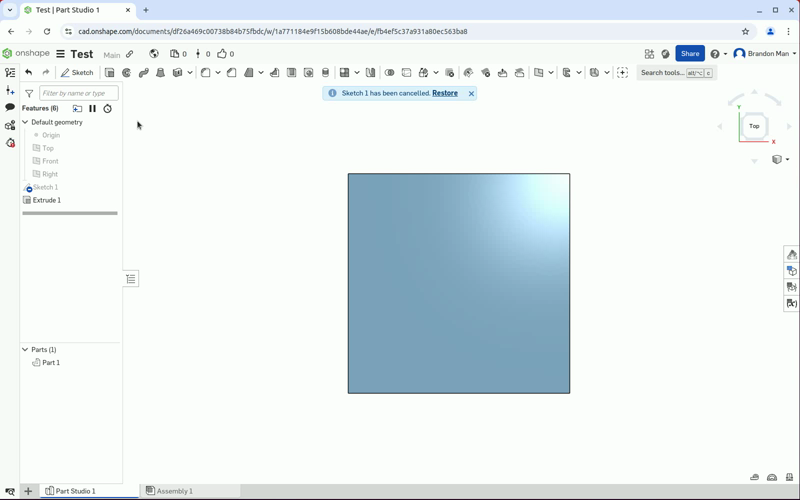
mouse_move(73, 189)
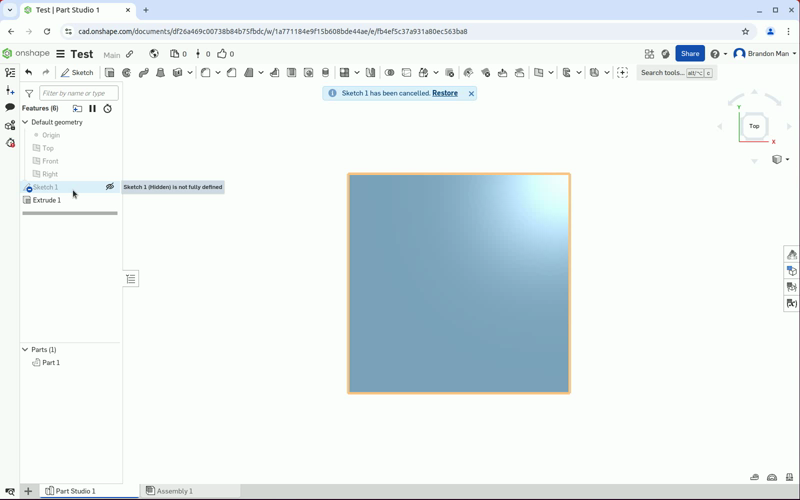
click(73, 189)
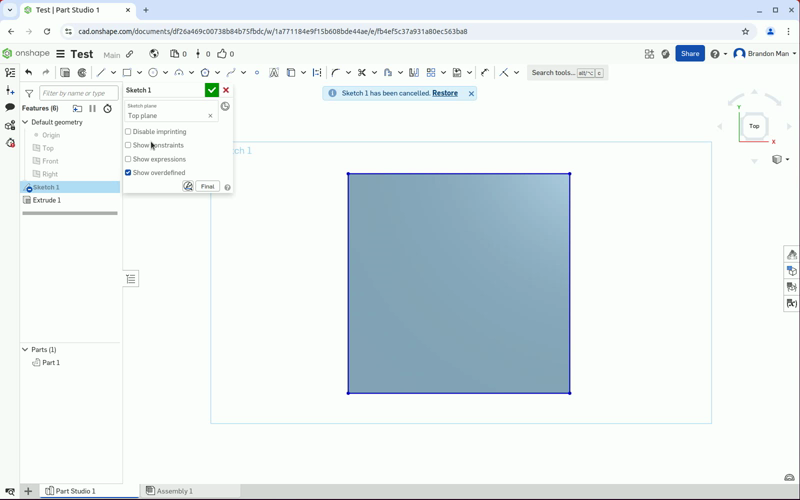
mouse_move(229, 92)
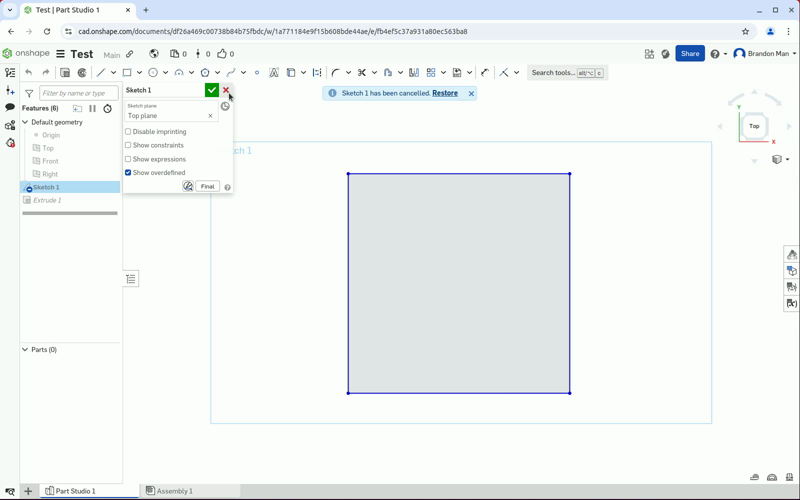
click(229, 92)
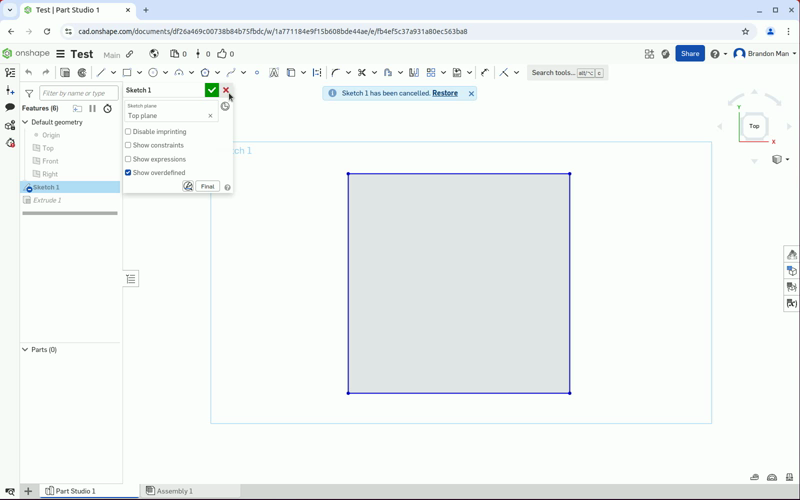
key(shift+s)
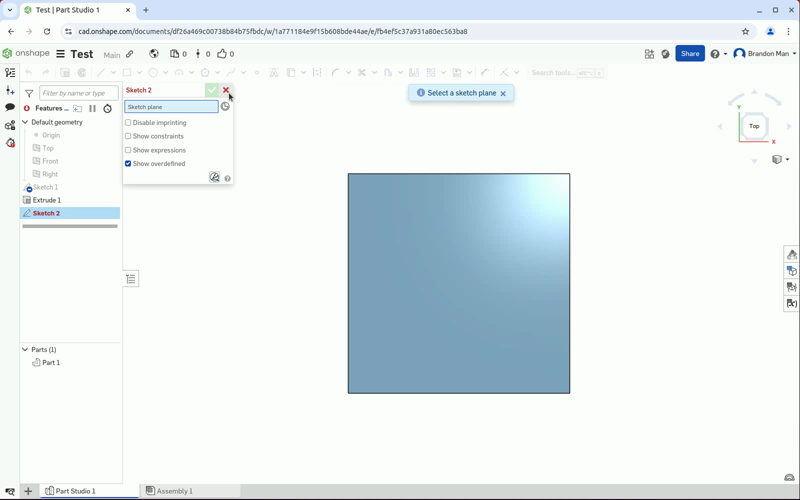
mouse_move(73, 150)
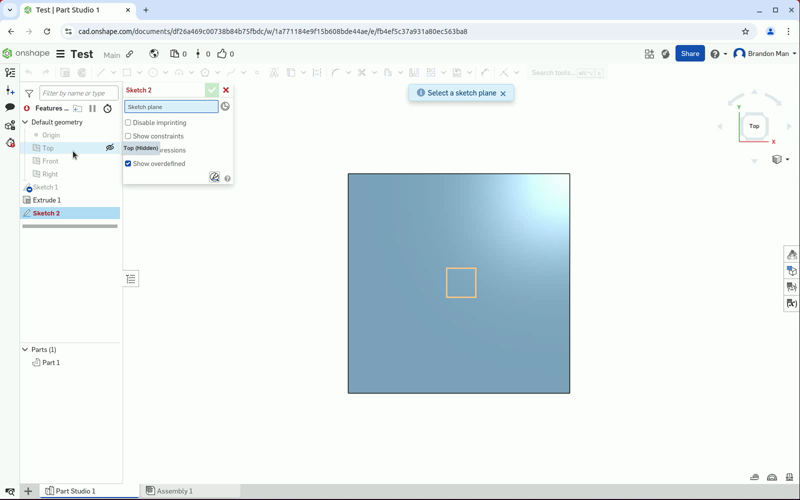
click(73, 150)
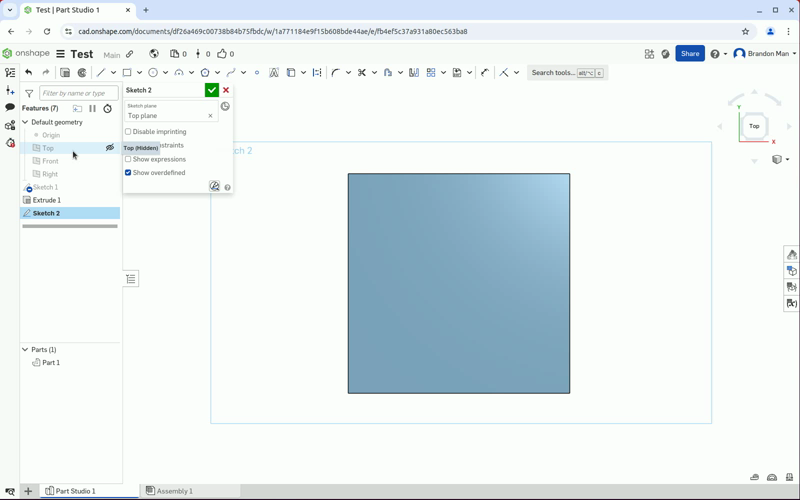
mouse_move(73, 352)
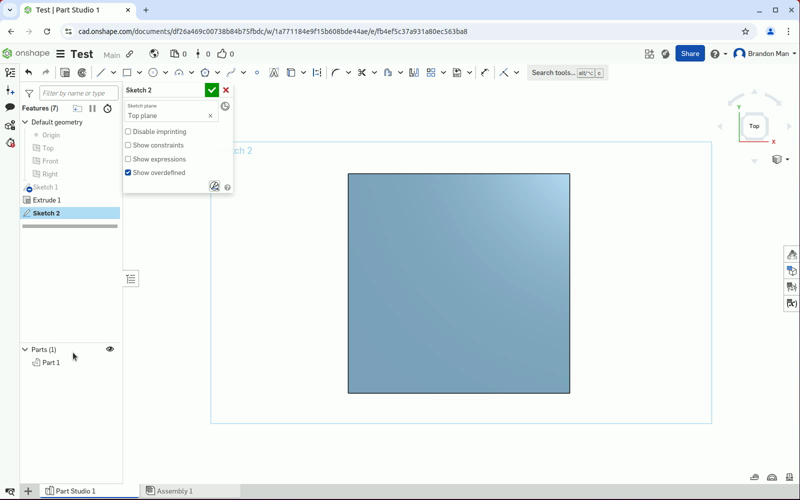
key(y)
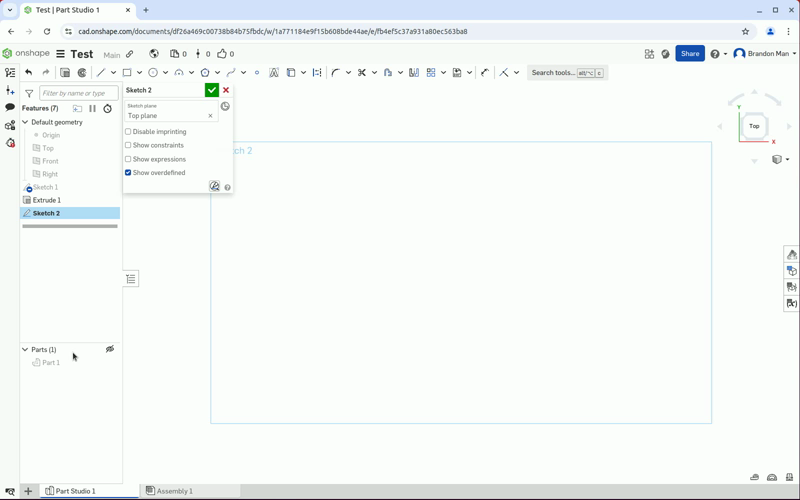
key(c)
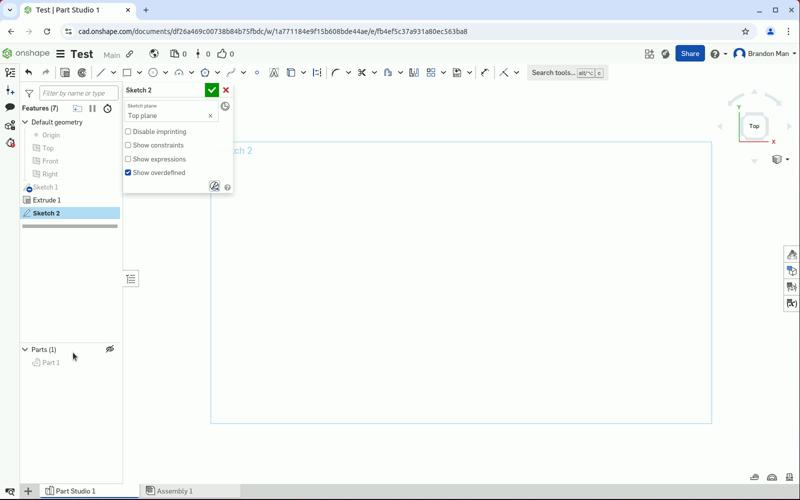
key_down(shift)
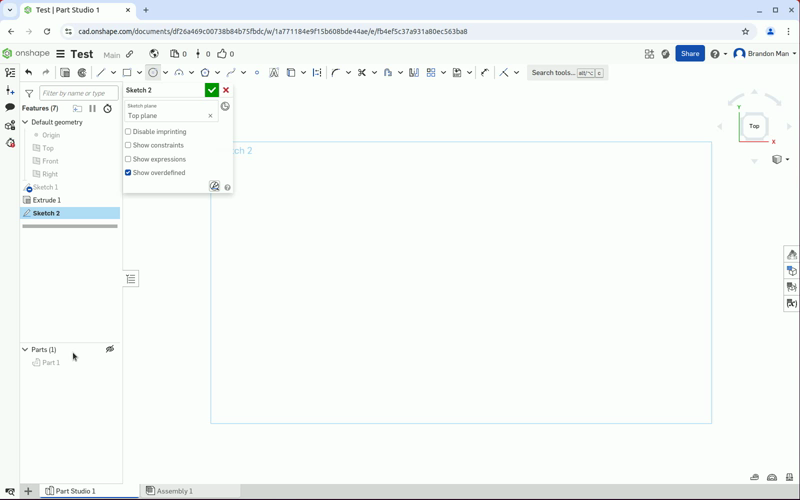
mouse_move(460, 282)
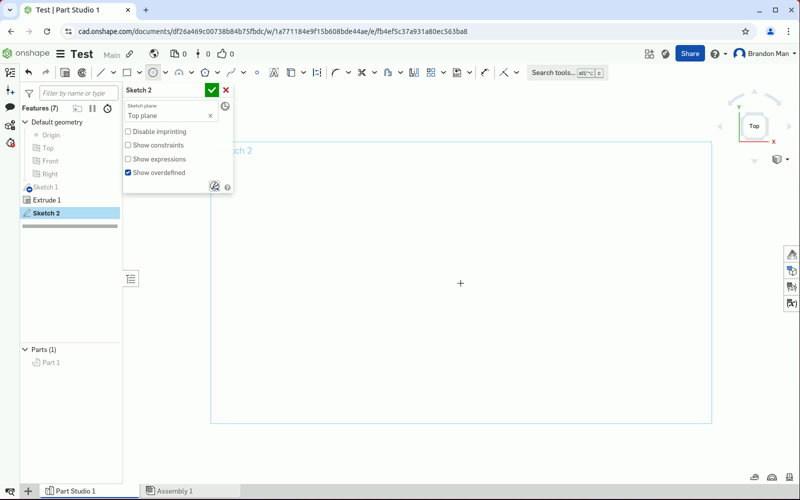
click(460, 282)
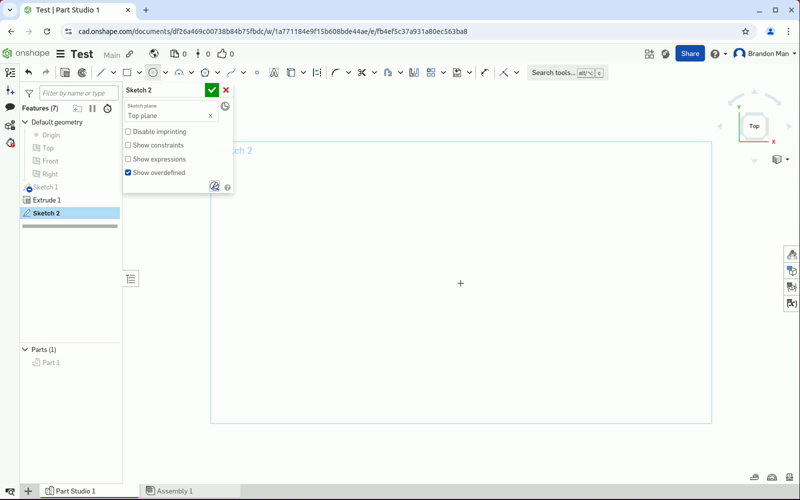
key_up(shift)
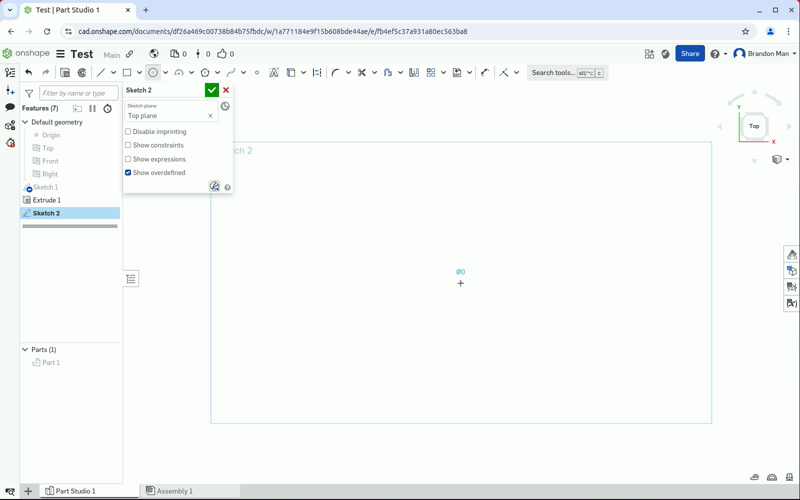
mouse_move(505, 282)
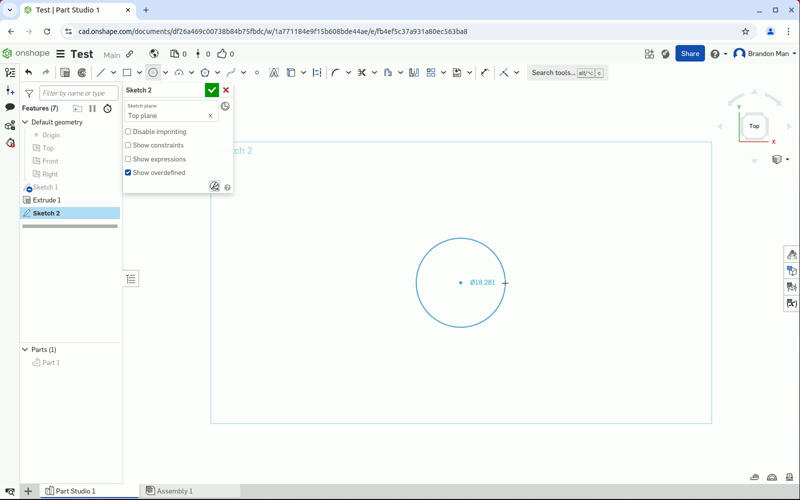
click(505, 282)
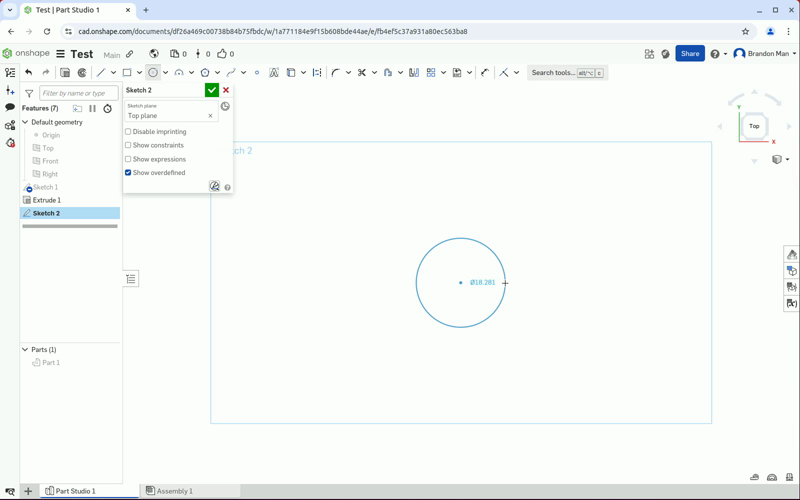
key(esc)
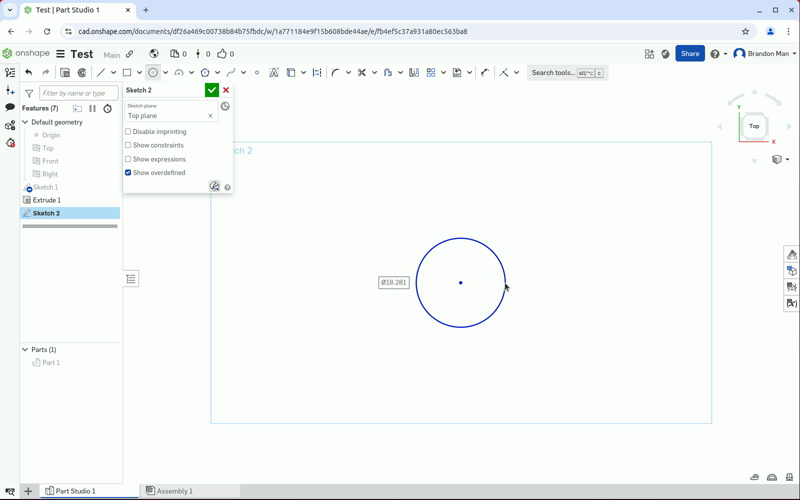
mouse_move(463, 275)
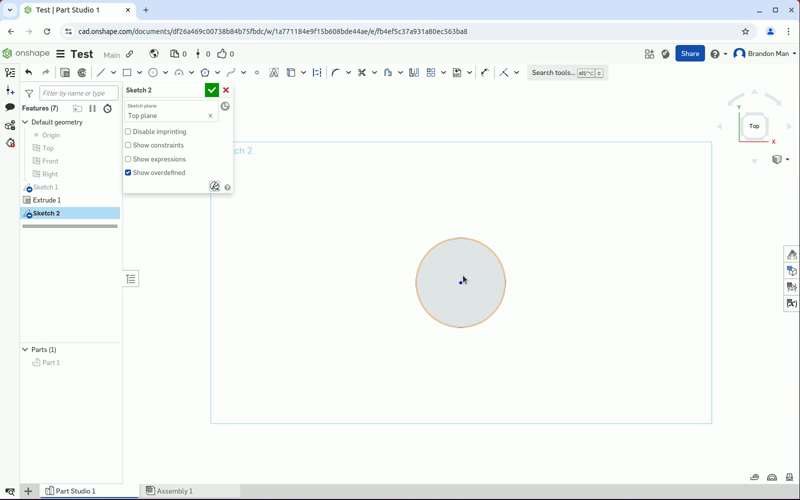
click(463, 275)
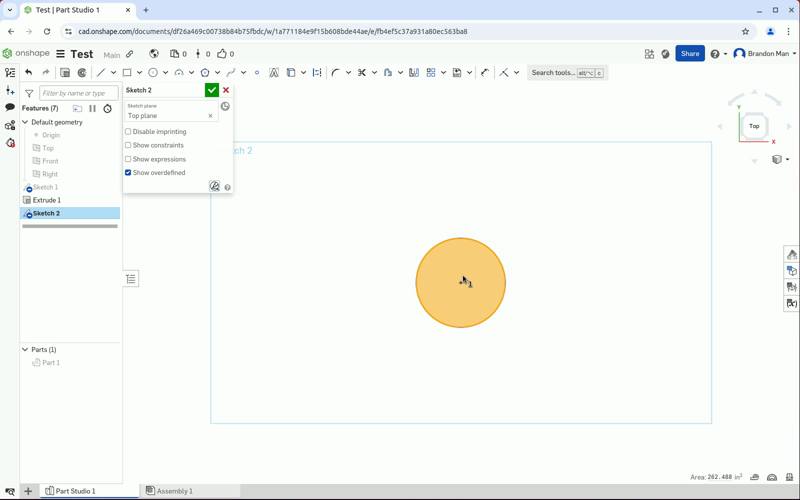
mouse_move(73, 352)
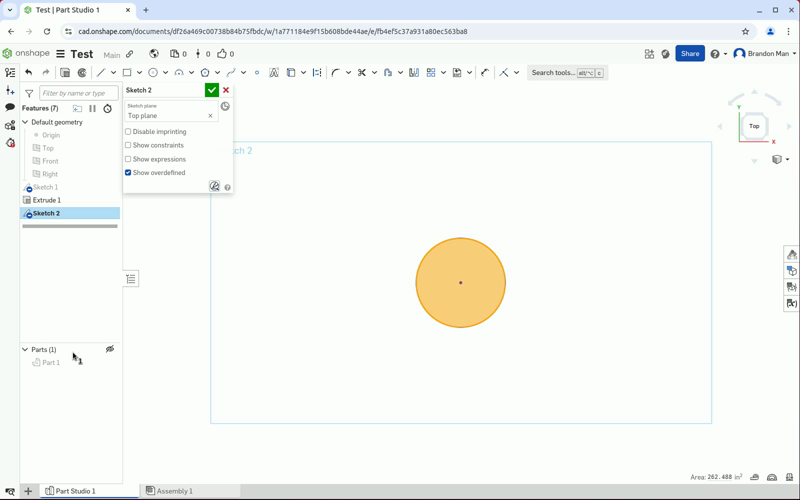
key(shift+y)
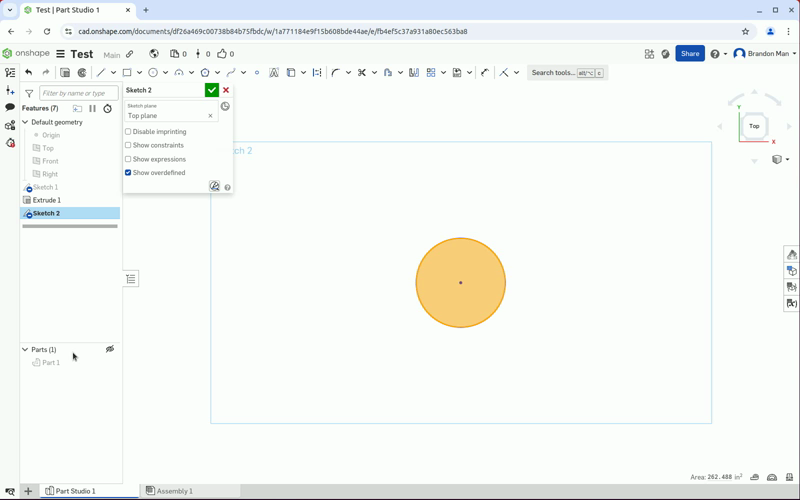
key(shift+e)
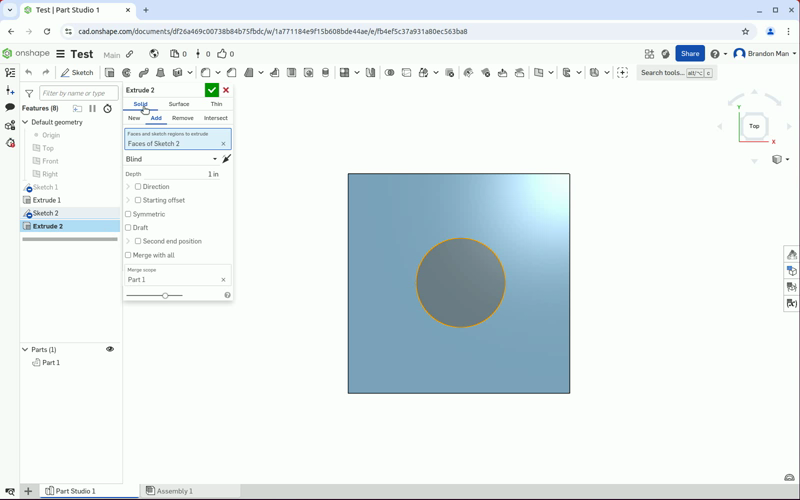
mouse_move(143, 106)
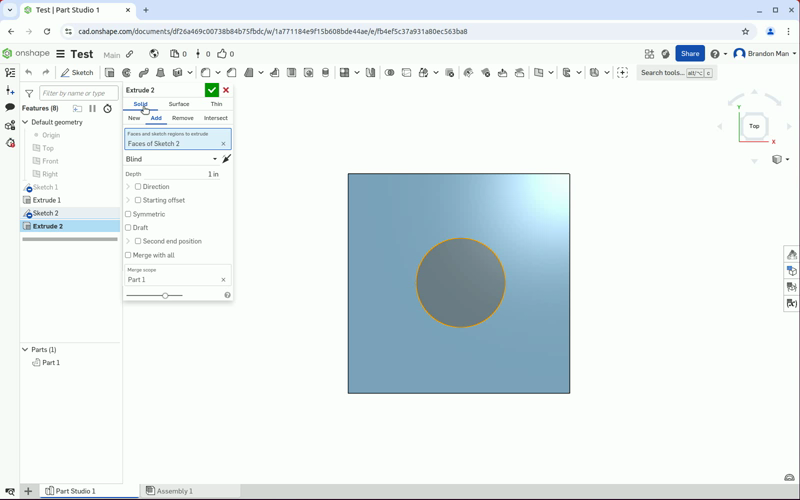
click(143, 106)
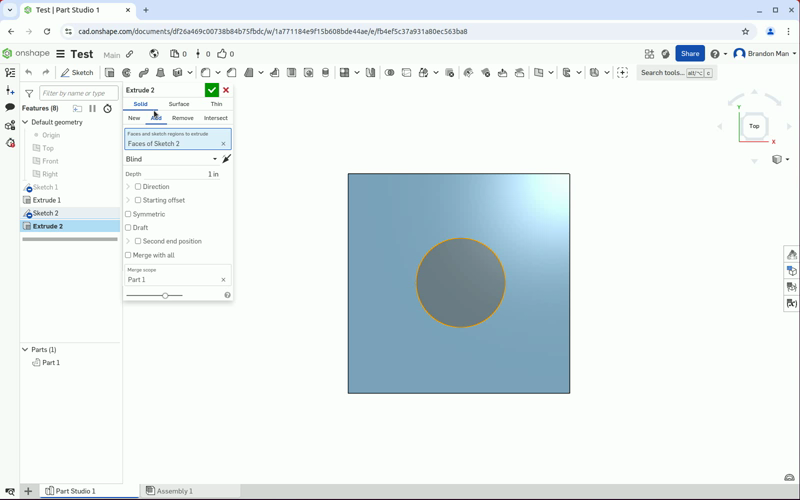
mouse_move(186, 120)
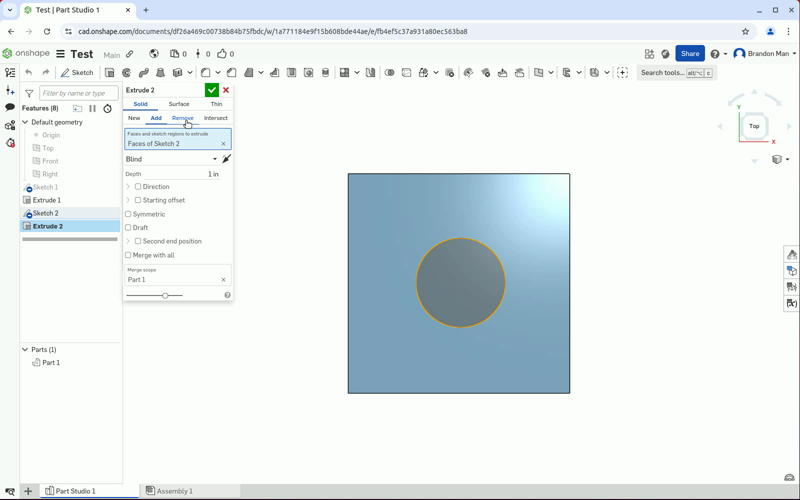
click(186, 120)
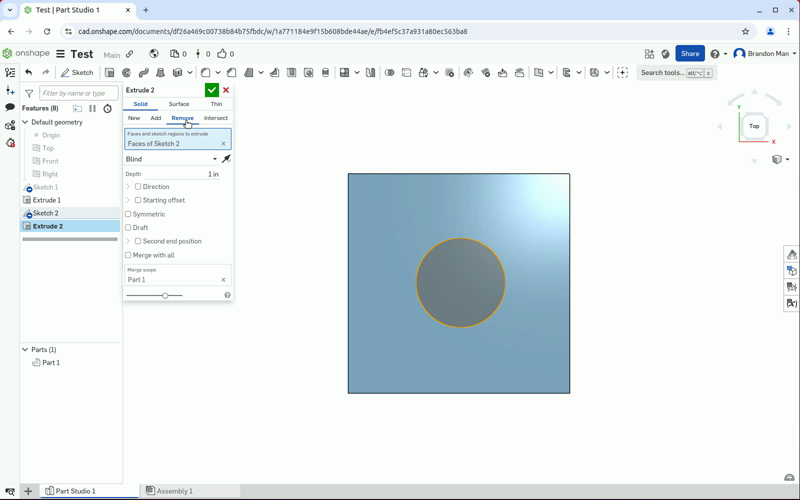
key(tab, 4)
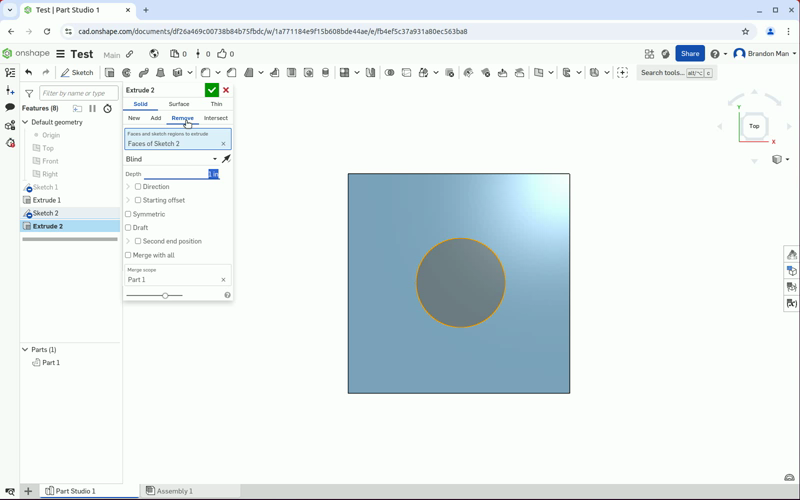
text(1.926)
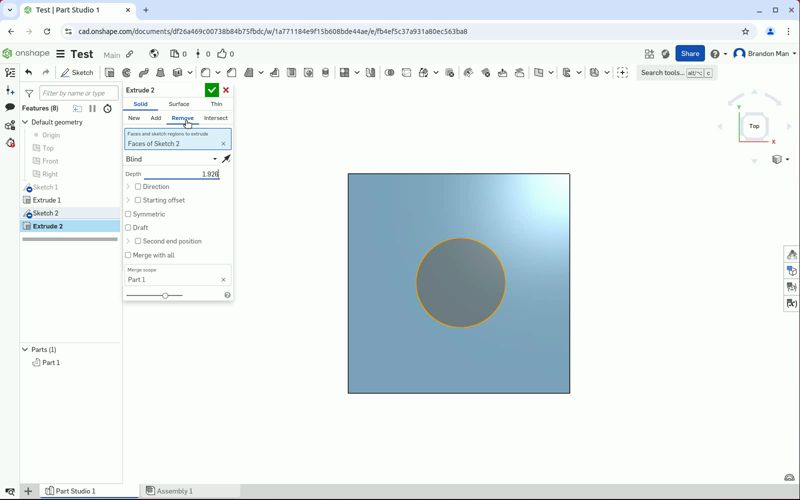
key(tab, 6)
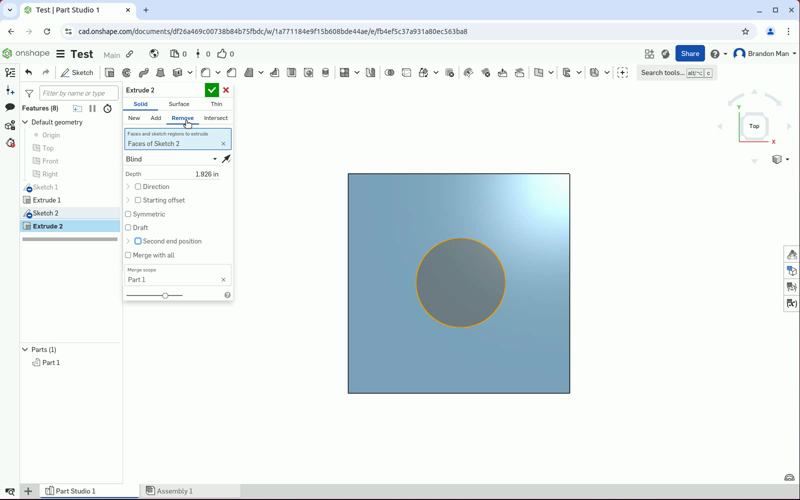
key(space)
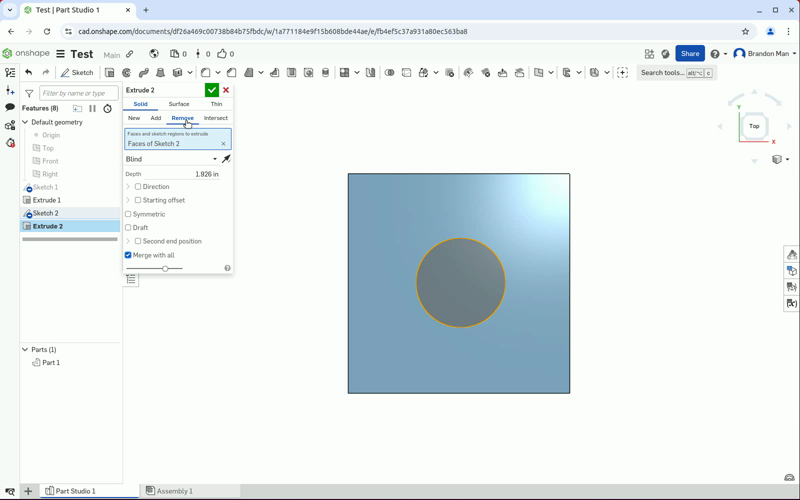
key(enter)
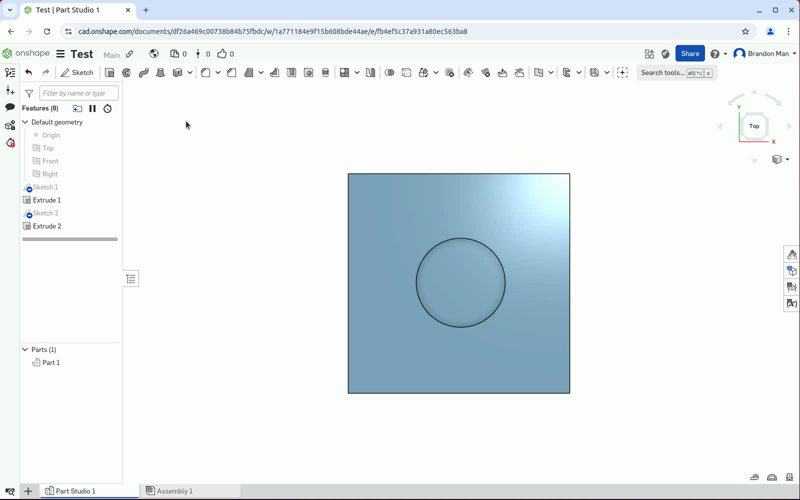
key(shift+h)
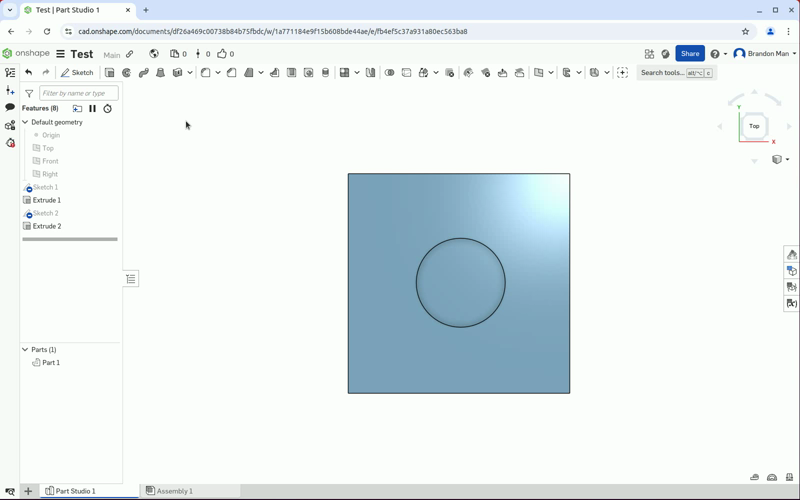
key(shift+h)
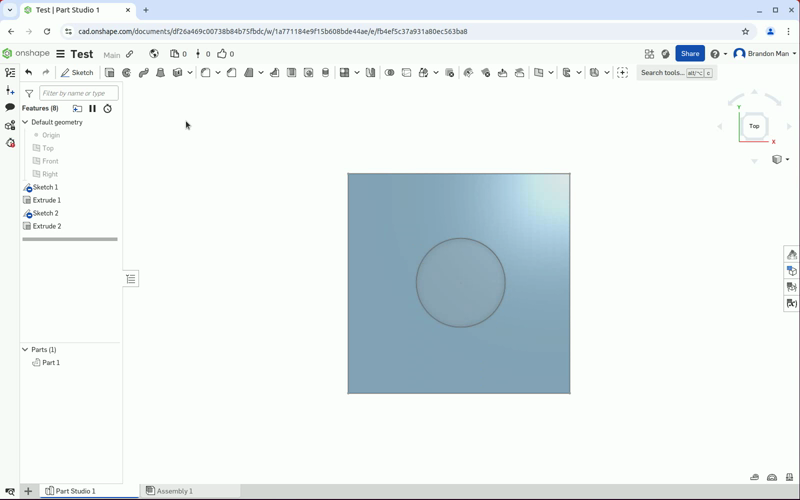
key(shift+7)
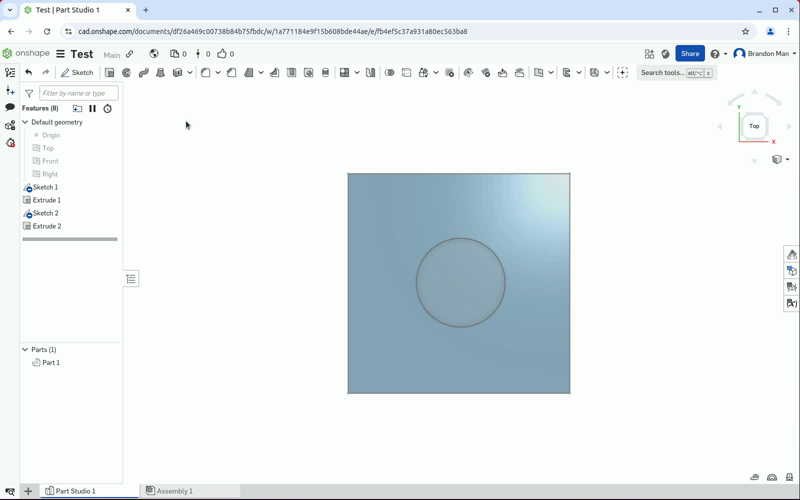
key(up, 3)
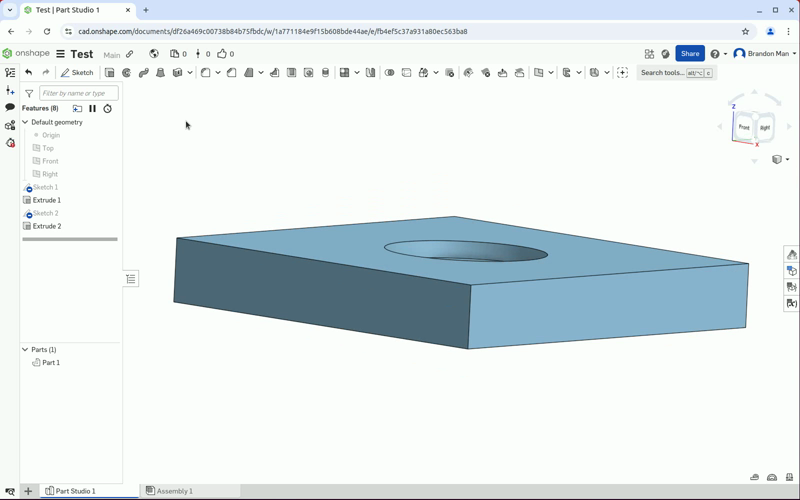
key(left, 3)
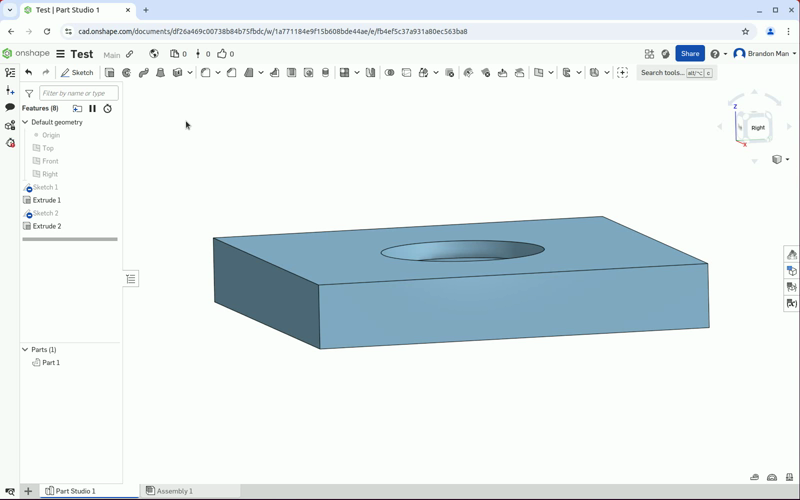
key(right, 3)
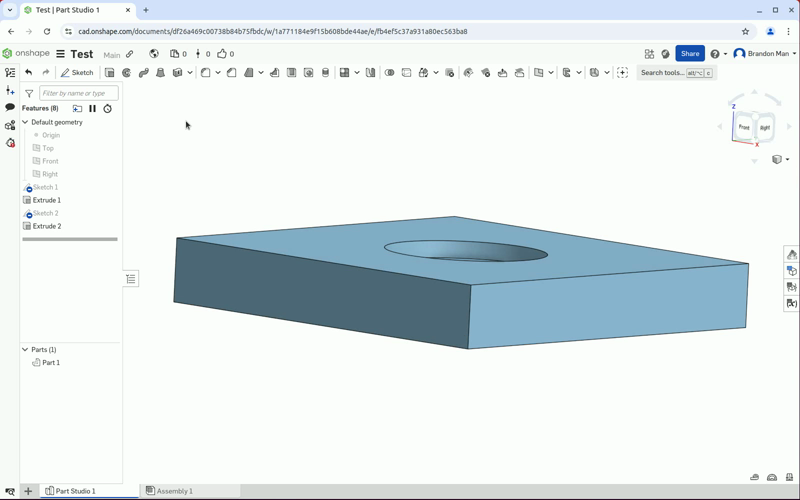
key(down, 3)
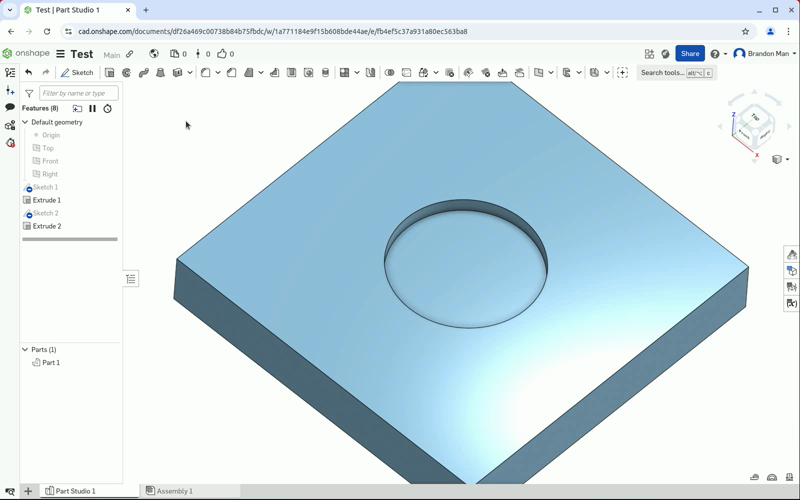
mouse_move(73, 189)
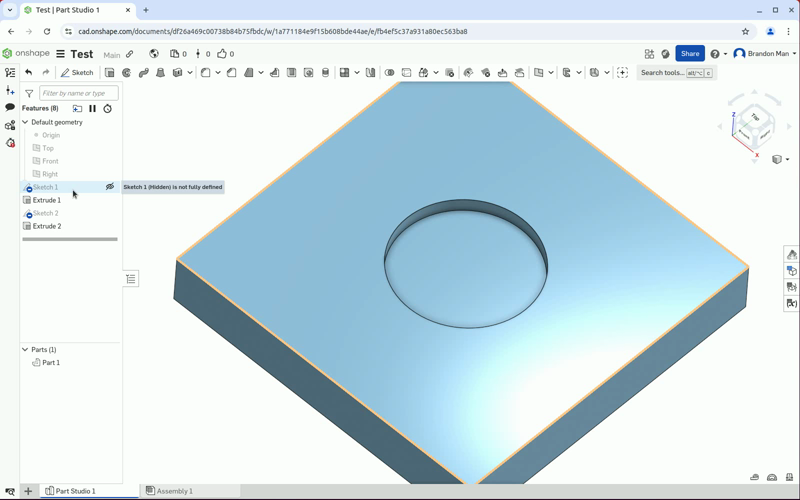
click(73, 189)